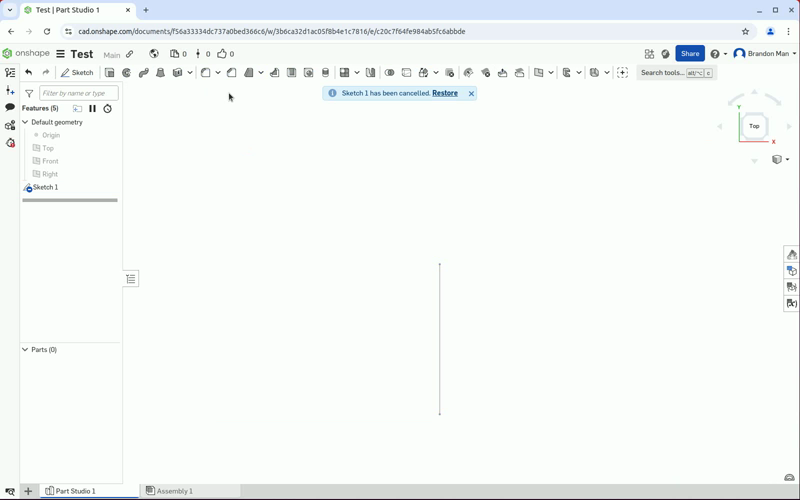
key(shift+h)
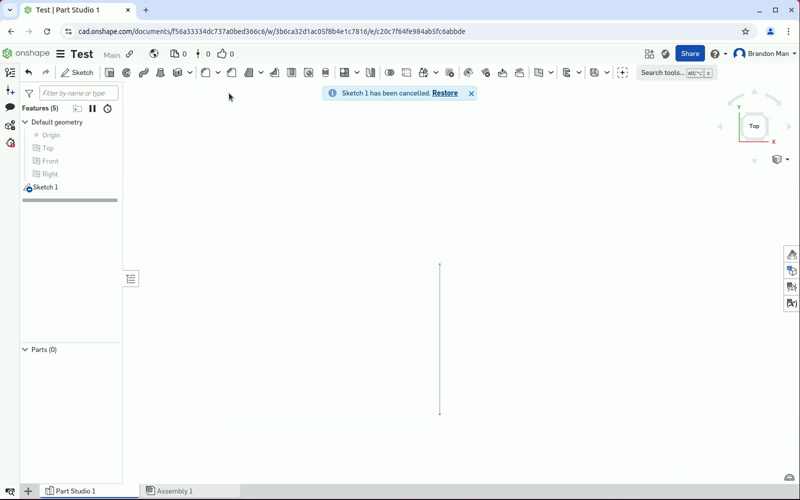
key(shift+s)
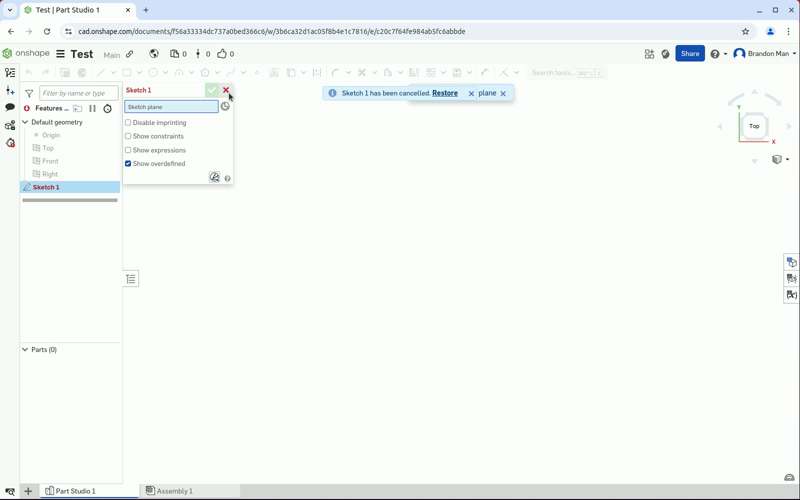
mouse_move(73, 150)
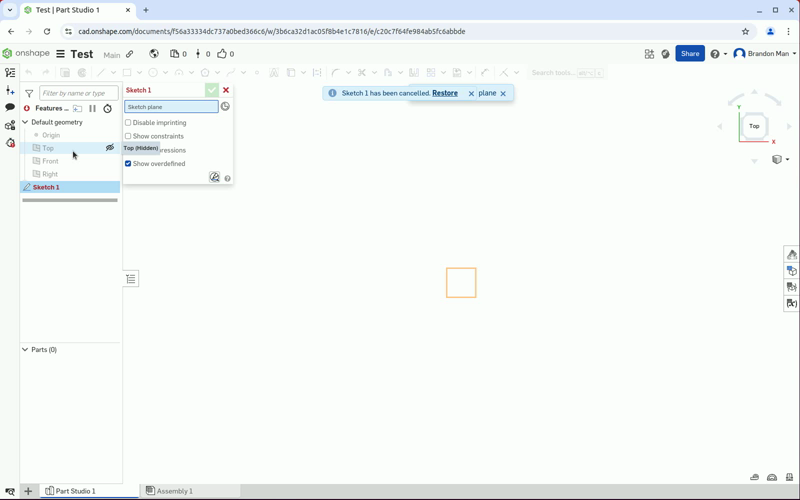
click(73, 150)
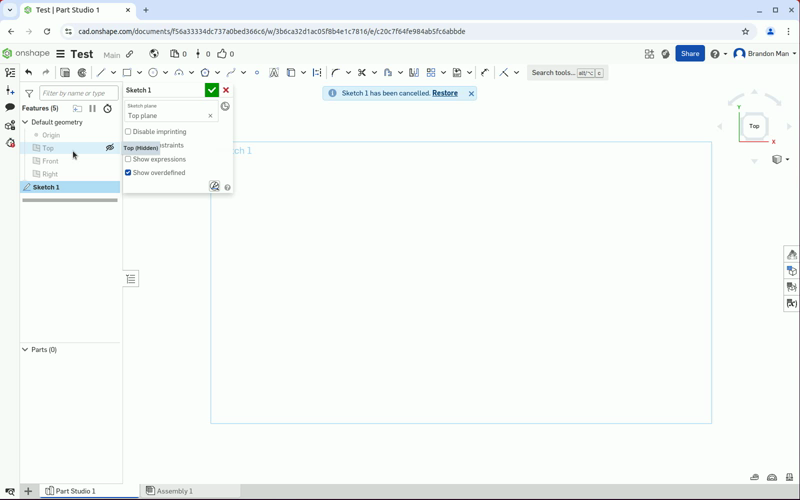
mouse_move(73, 352)
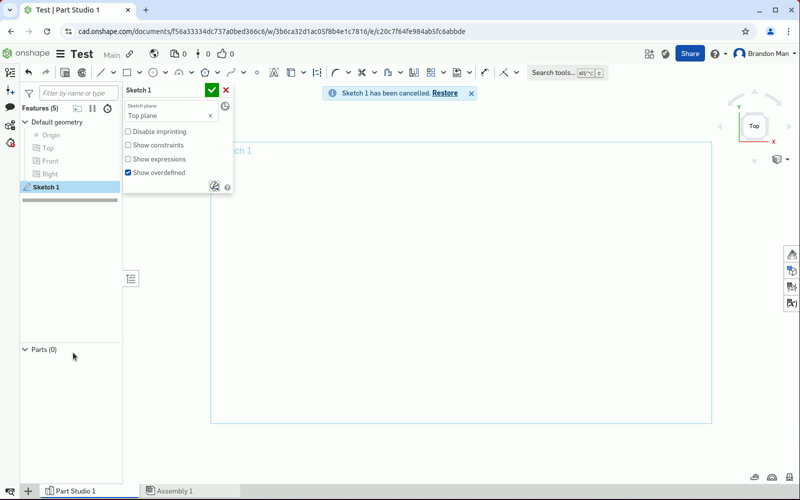
key(y)
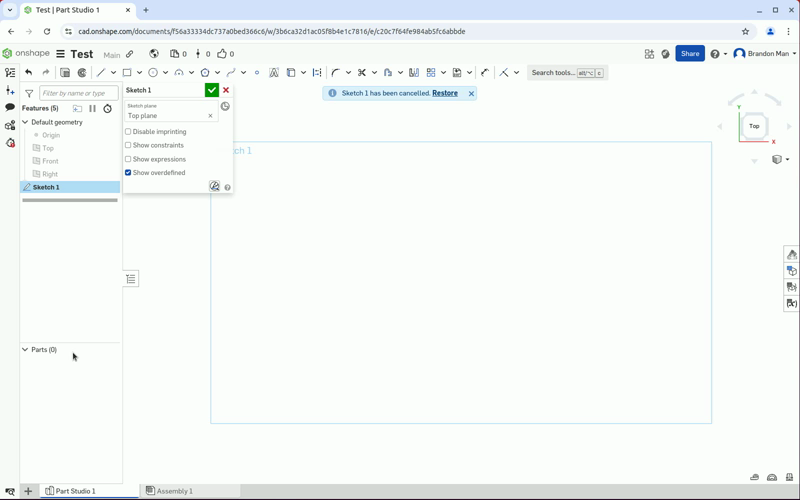
key(c)
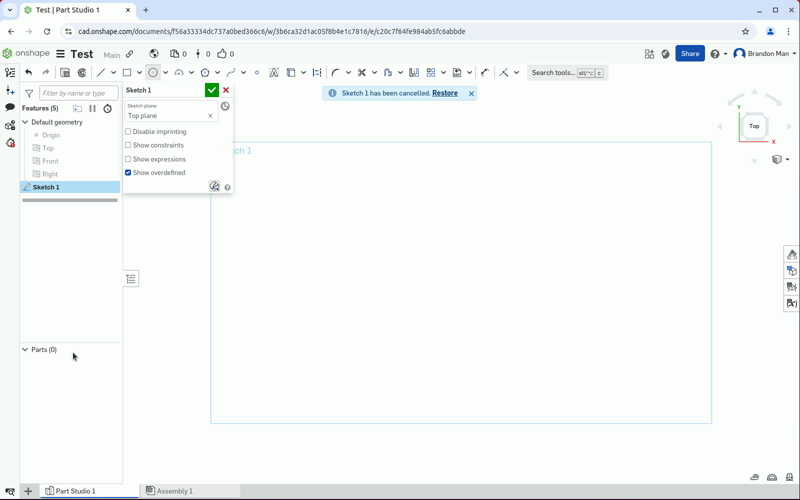
key_down(shift)
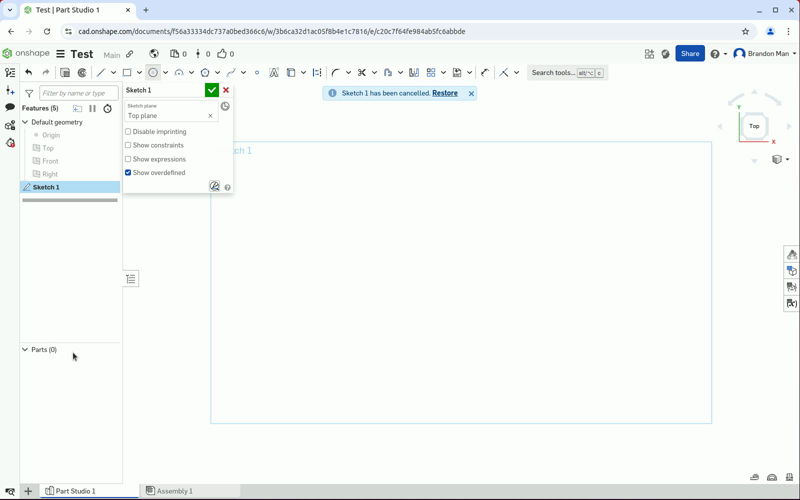
mouse_move(461, 282)
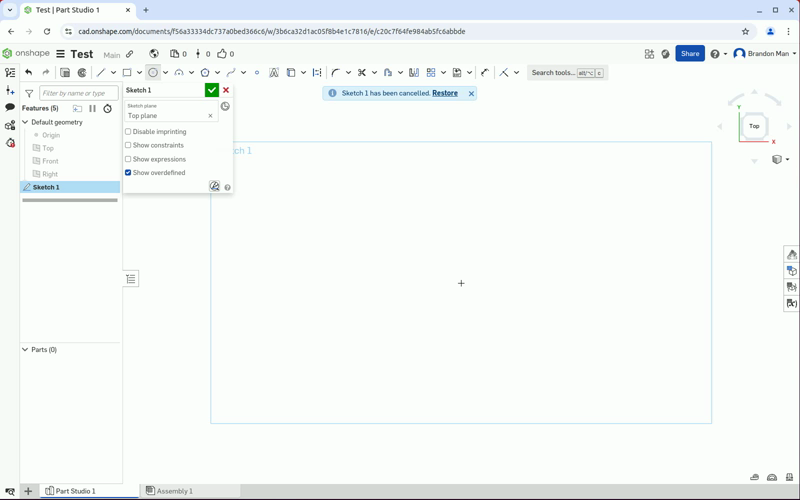
click(461, 282)
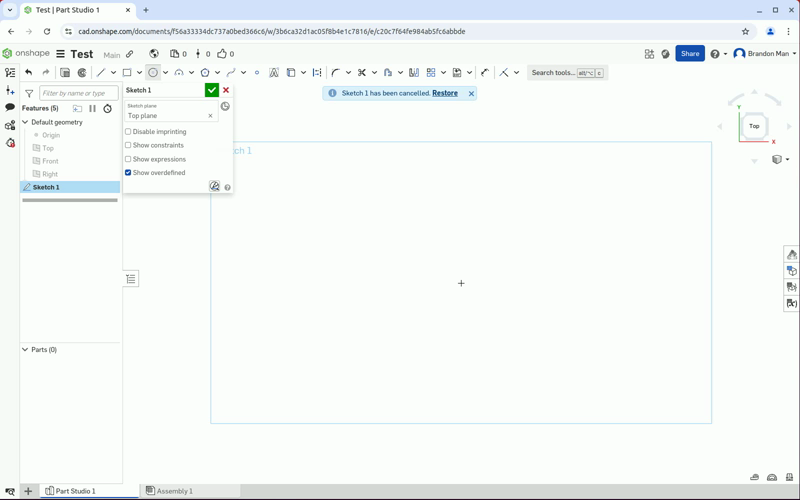
key_up(shift)
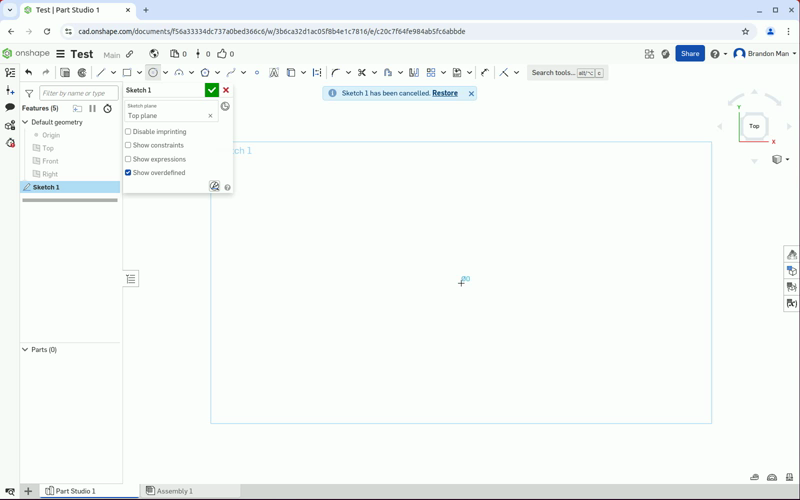
mouse_move(574, 282)
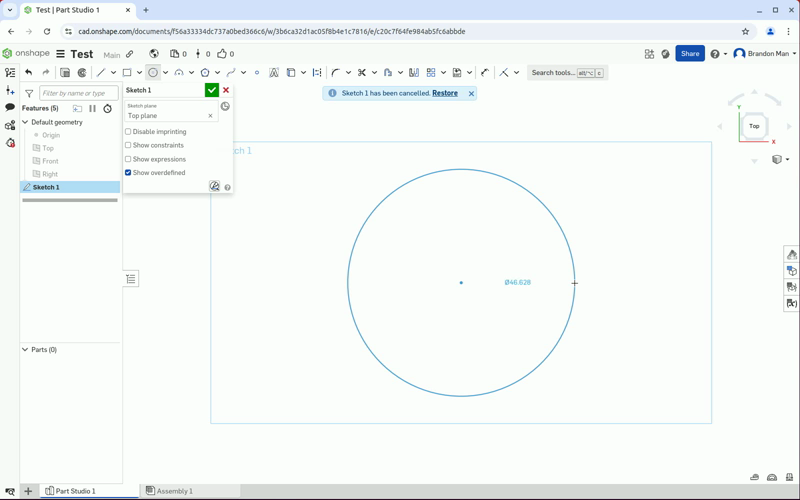
click(574, 282)
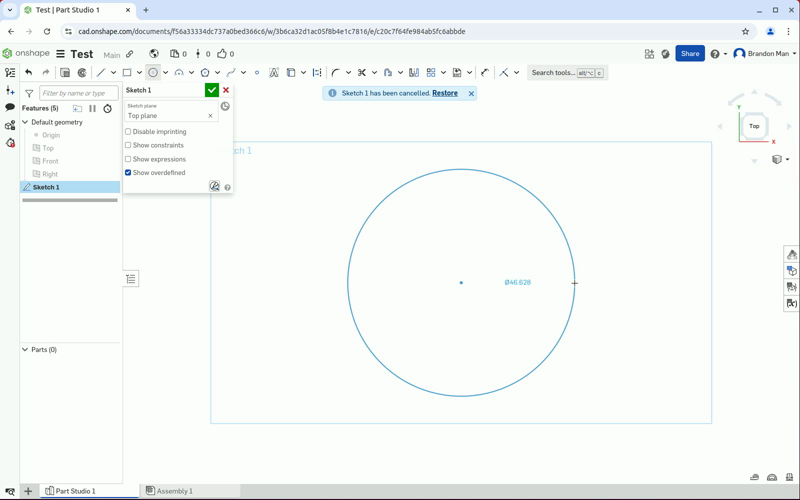
key(esc)
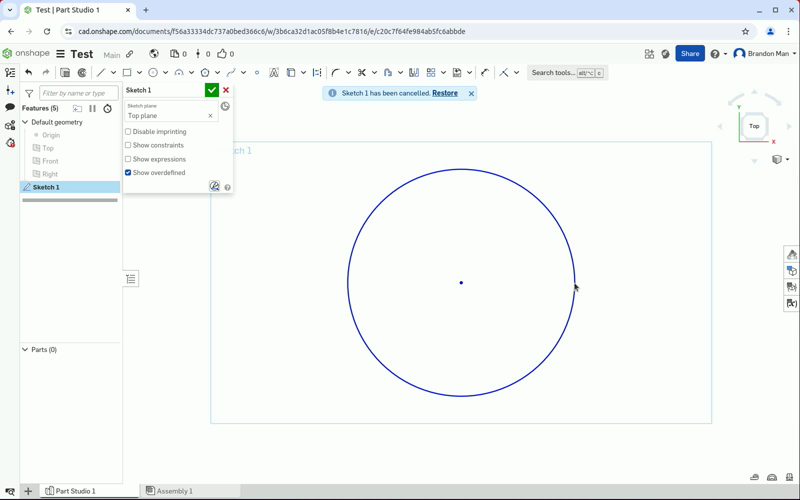
mouse_move(464, 207)
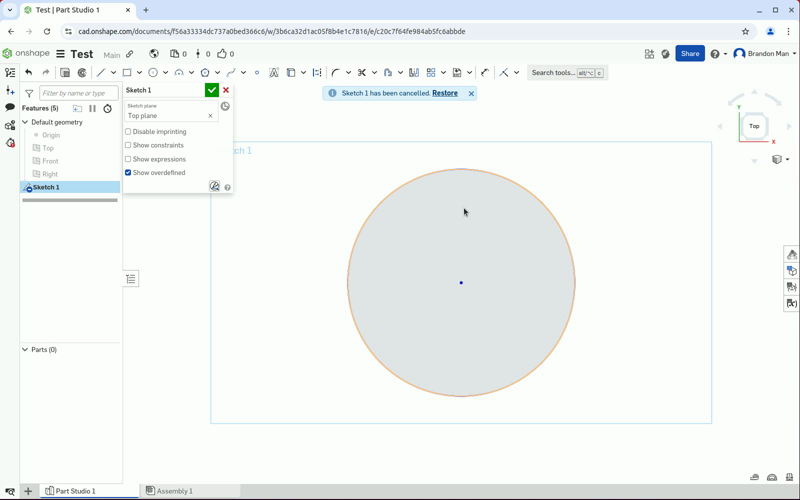
click(464, 207)
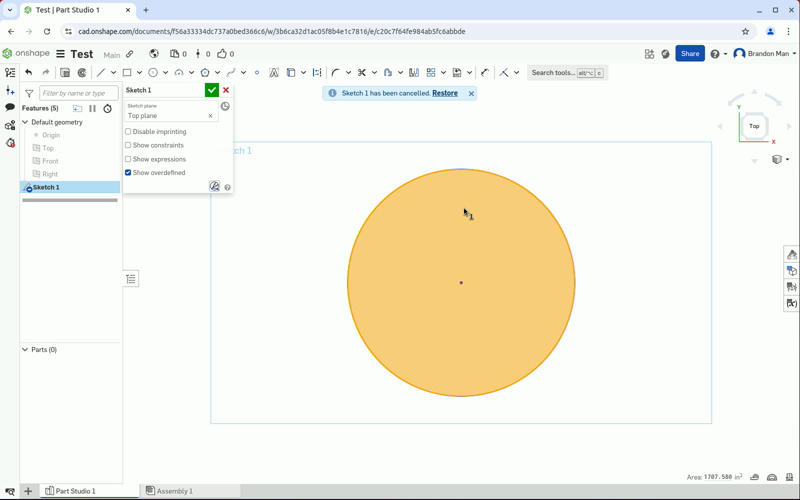
mouse_move(73, 352)
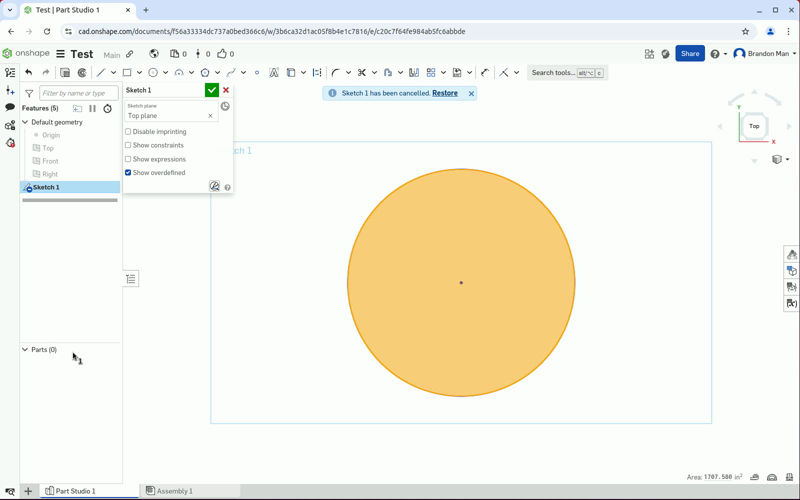
key(shift+y)
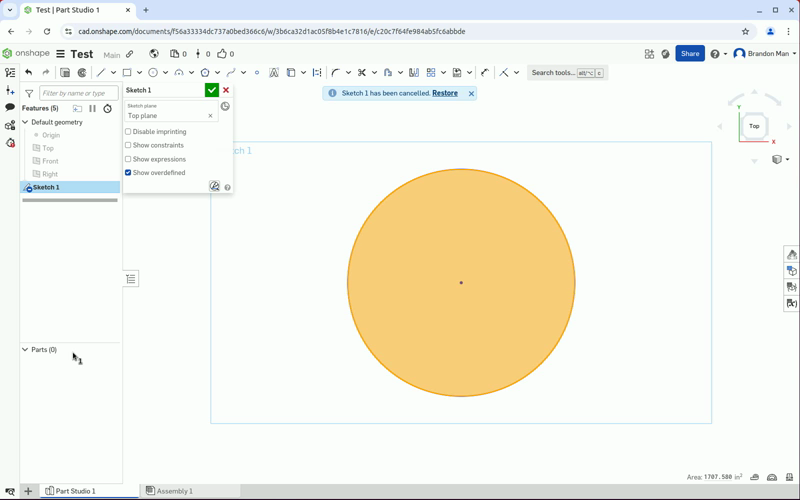
key(shift+e)
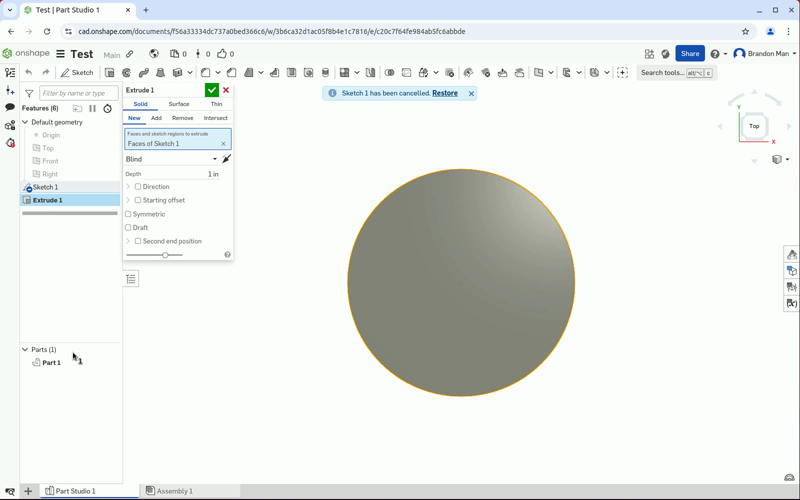
mouse_move(143, 106)
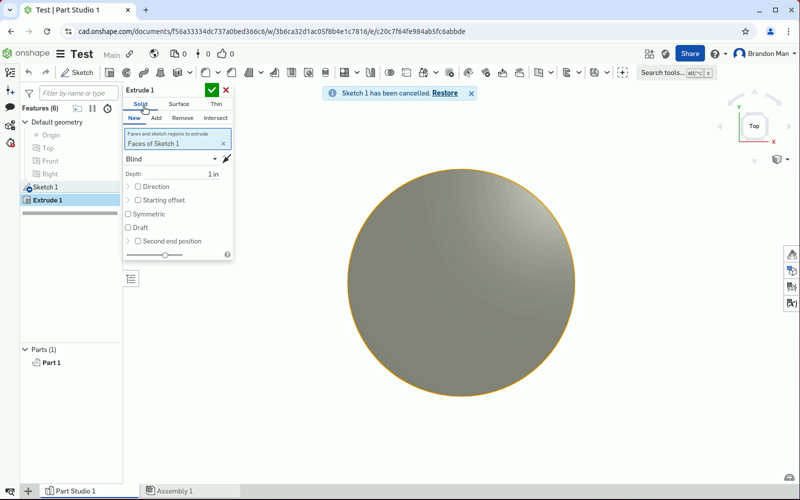
click(143, 106)
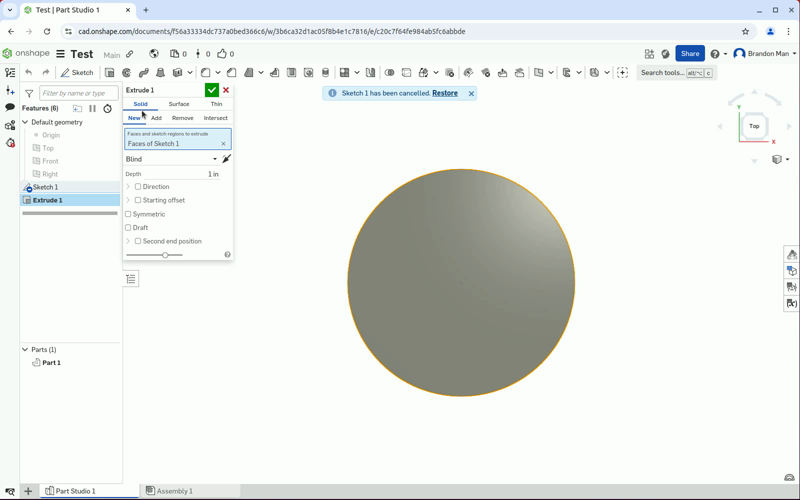
mouse_move(137, 120)
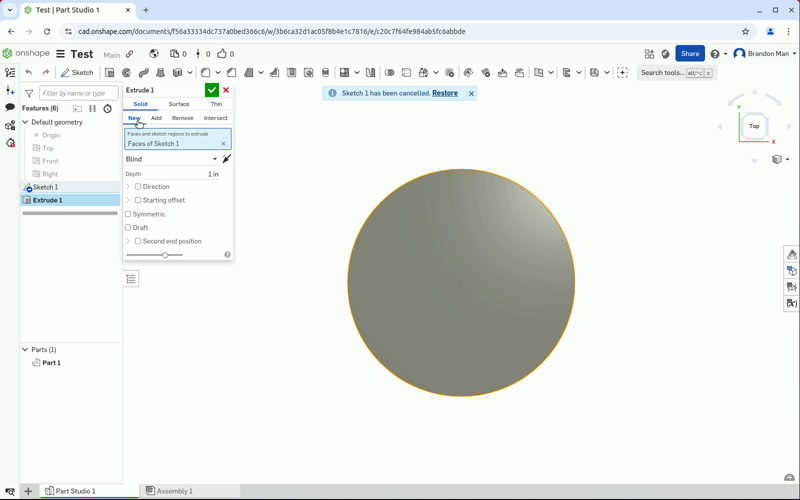
click(137, 120)
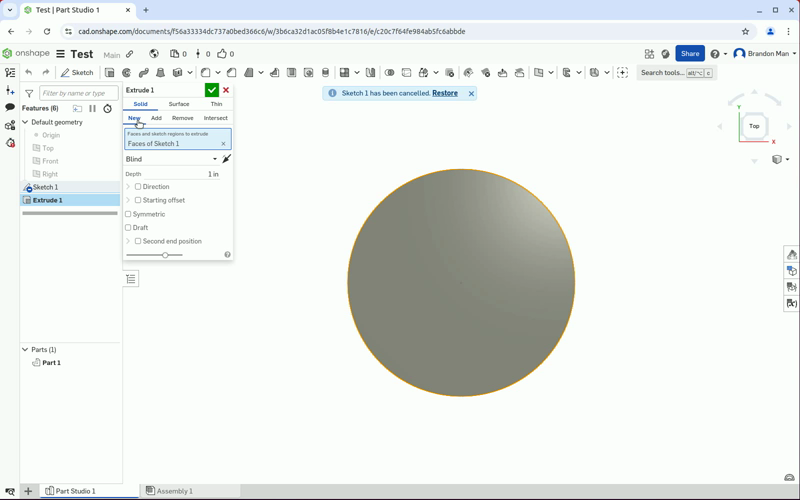
key(tab, 4)
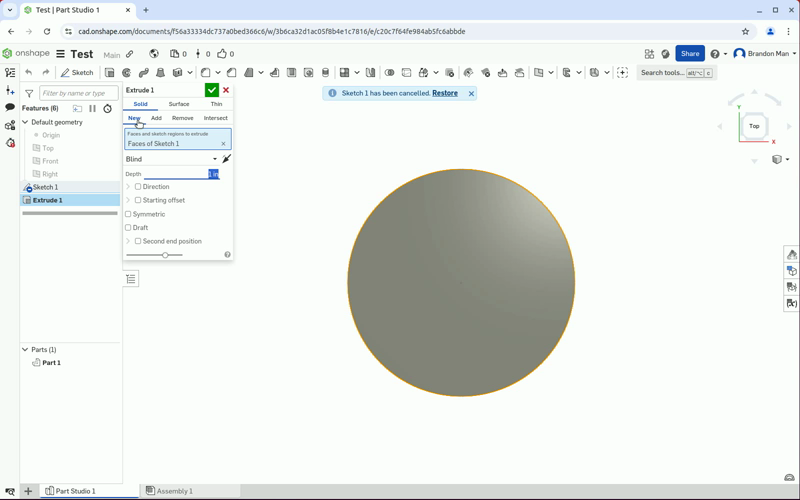
text(21.905)
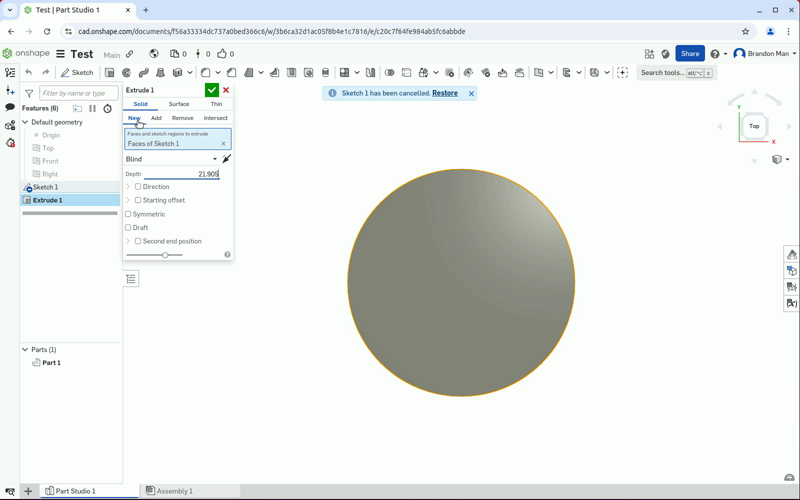
key(enter)
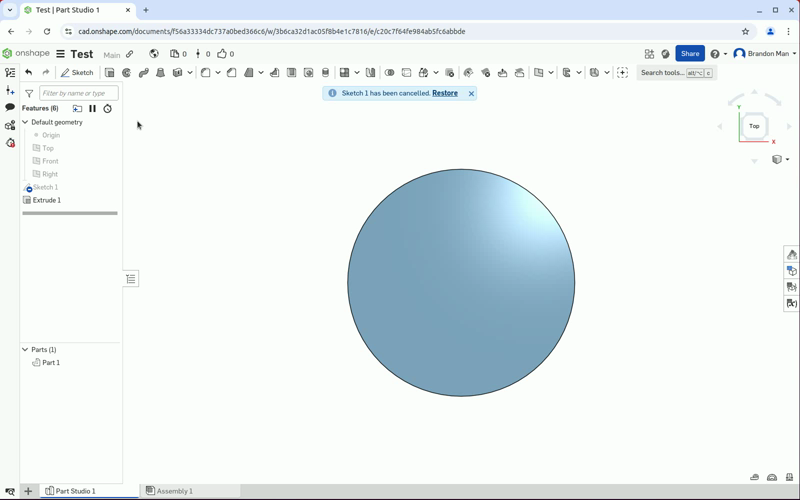
key(shift+h)
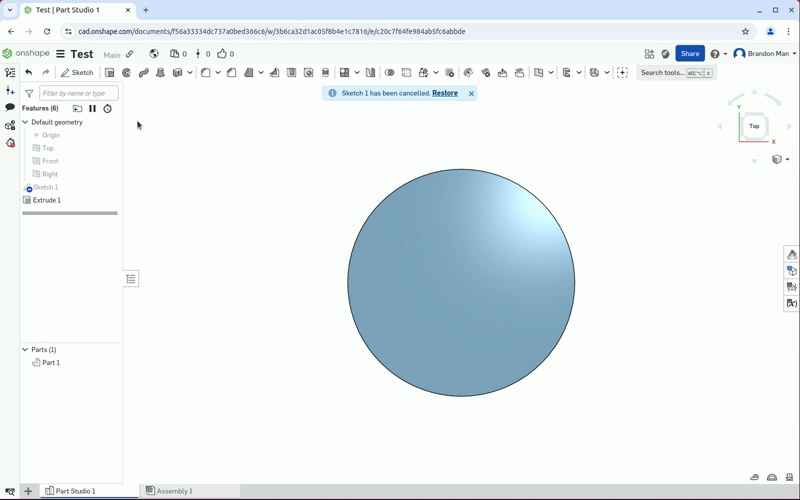
key(shift+h)
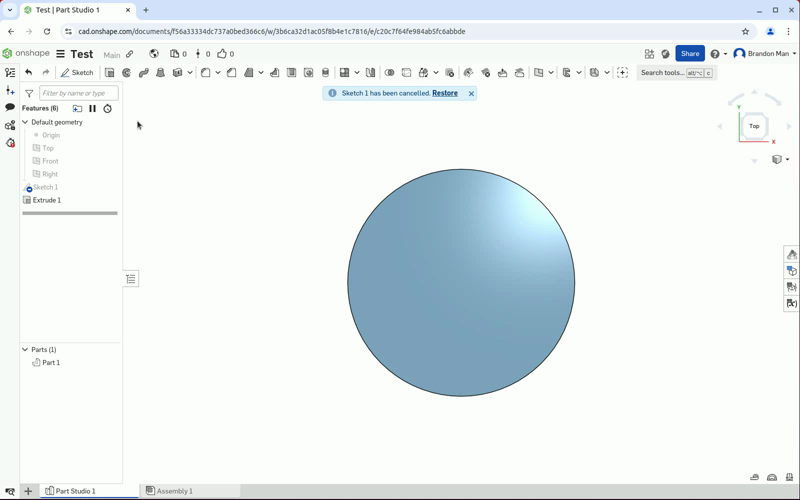
mouse_move(73, 189)
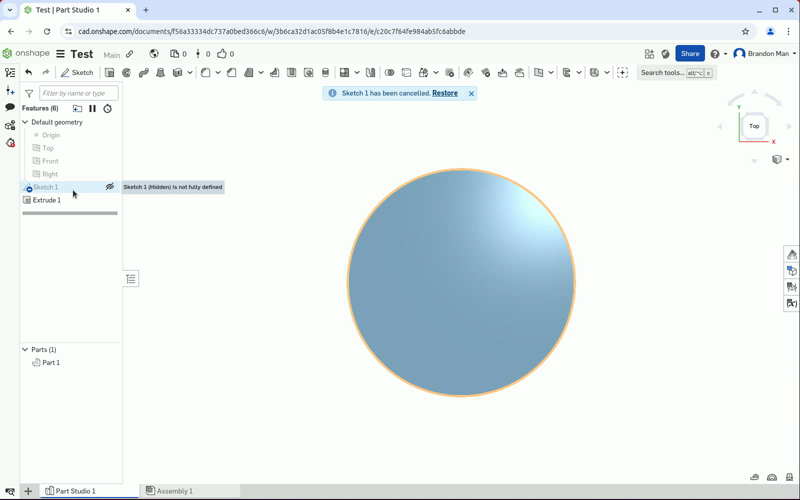
click(73, 189)
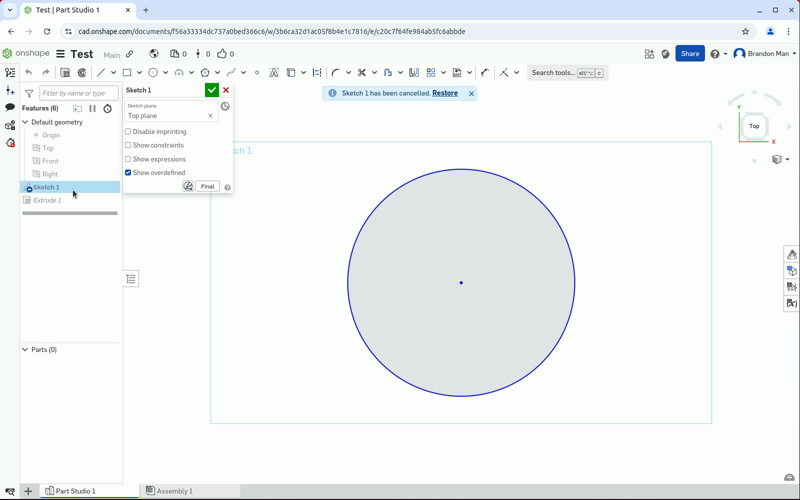
mouse_move(229, 92)
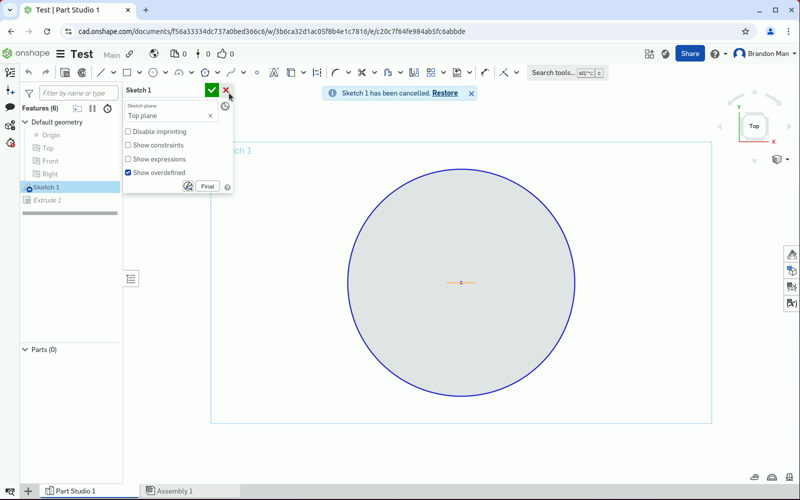
click(229, 92)
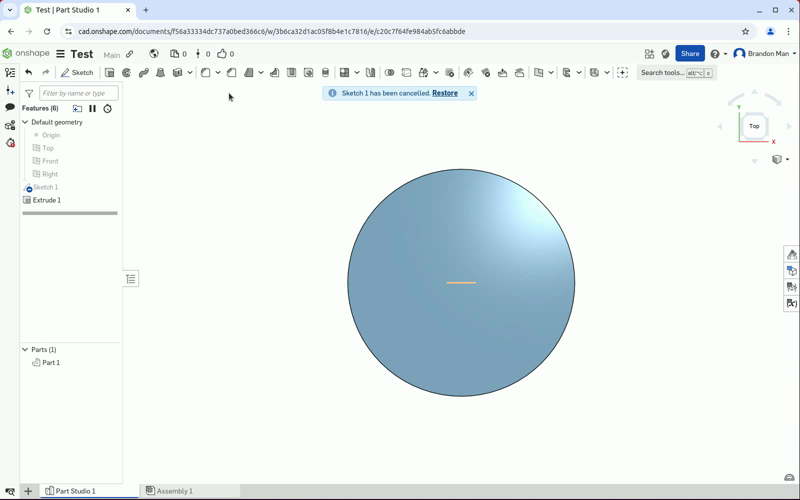
mouse_move(541, 75)
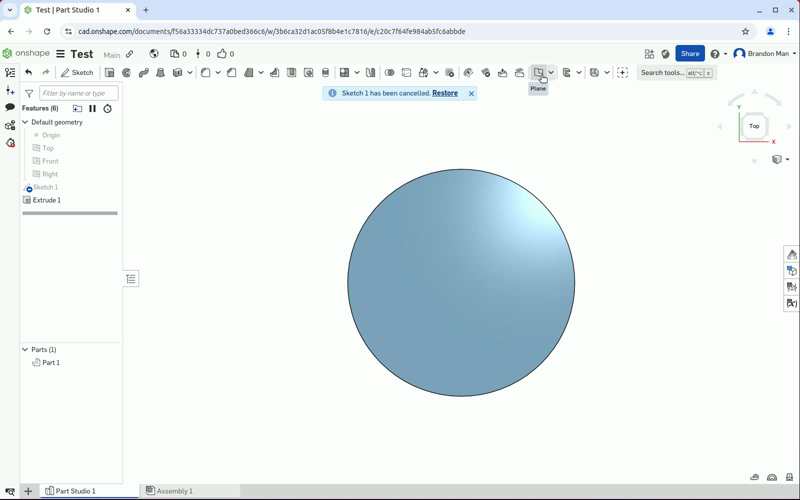
click(541, 75)
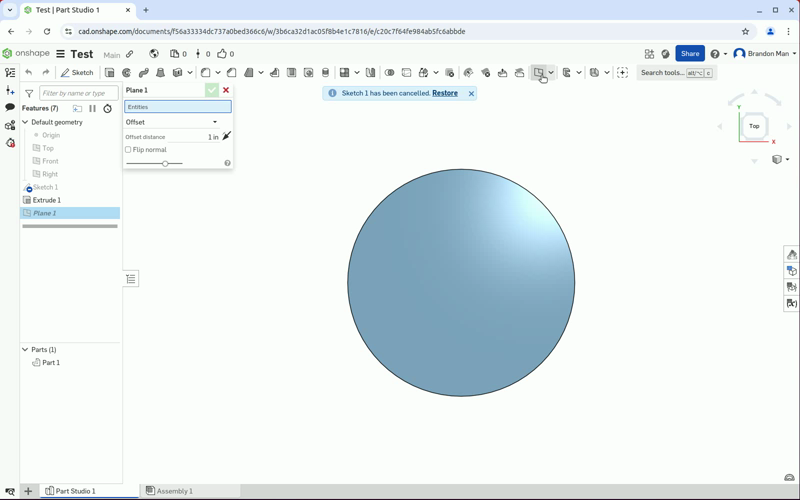
mouse_move(73, 150)
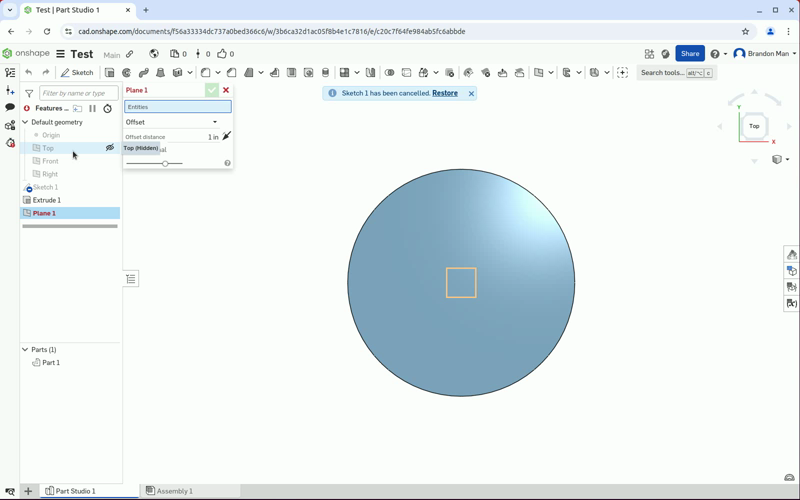
click(73, 150)
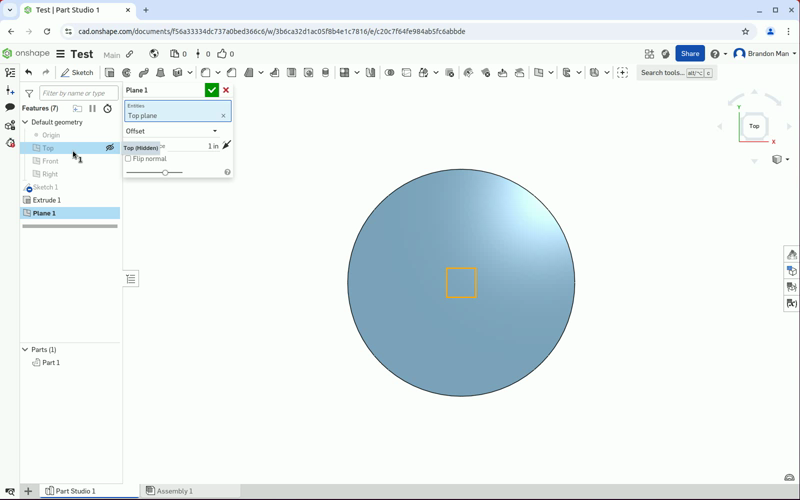
key(tab, 2)
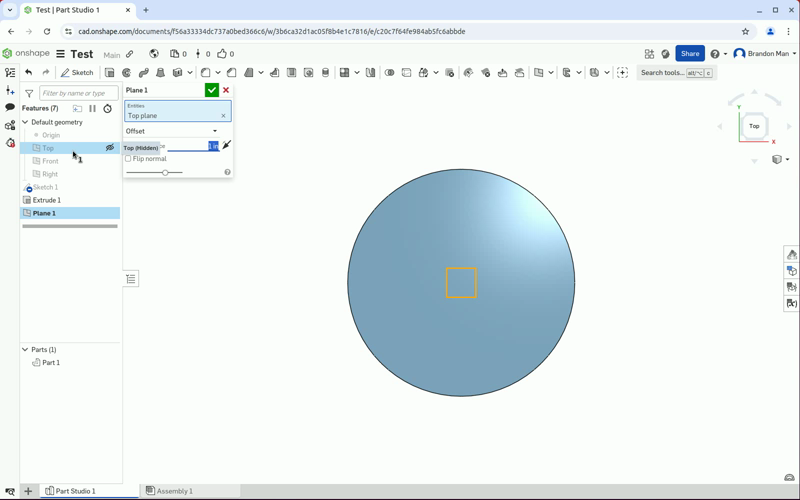
text(21.907)
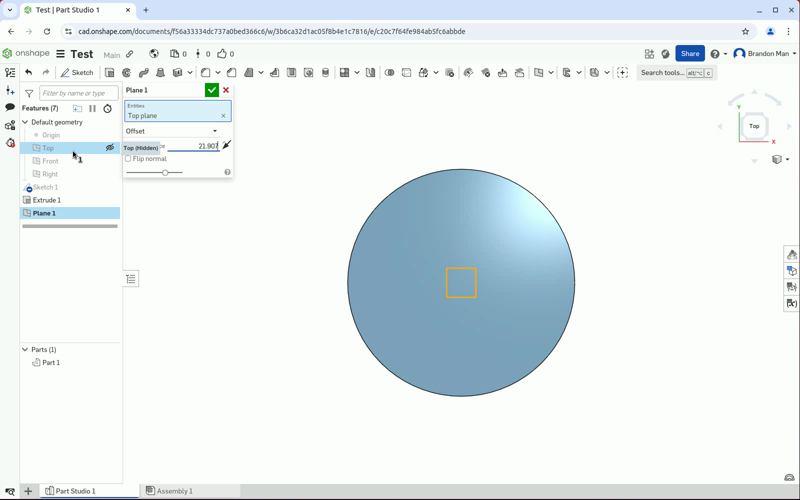
key(enter, 2)
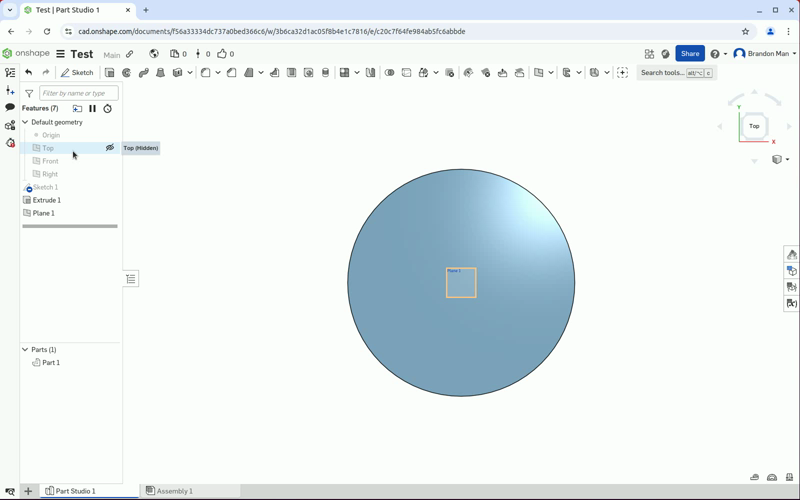
key(shift+s)
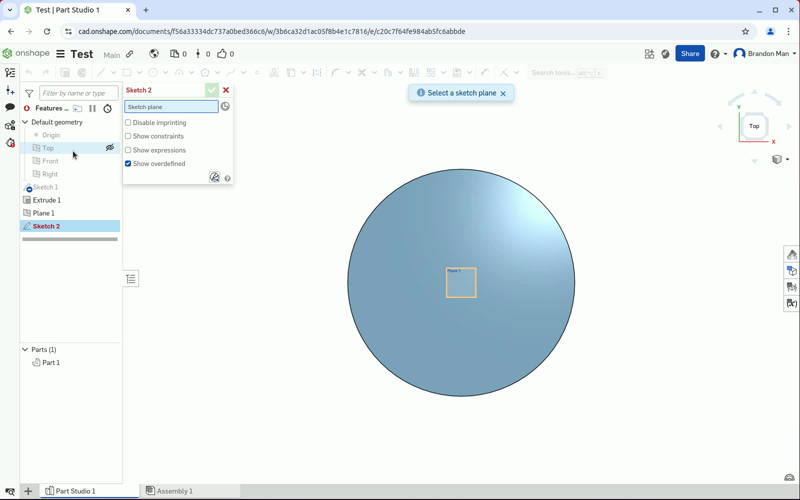
mouse_move(73, 215)
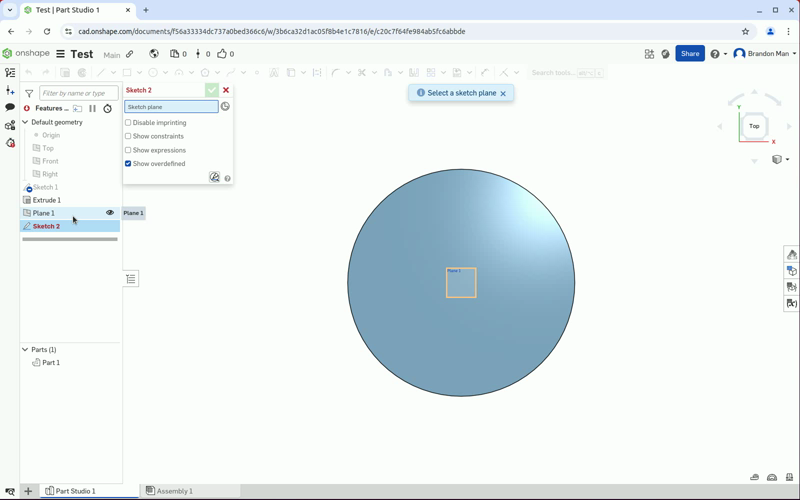
click(73, 215)
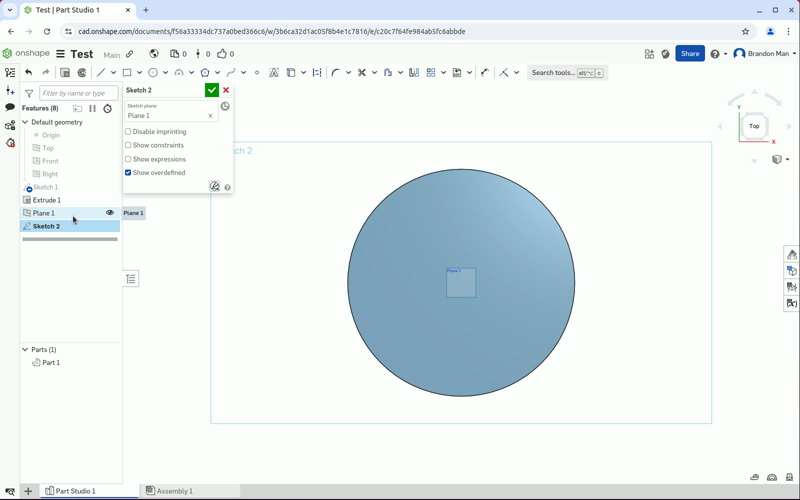
mouse_move(73, 352)
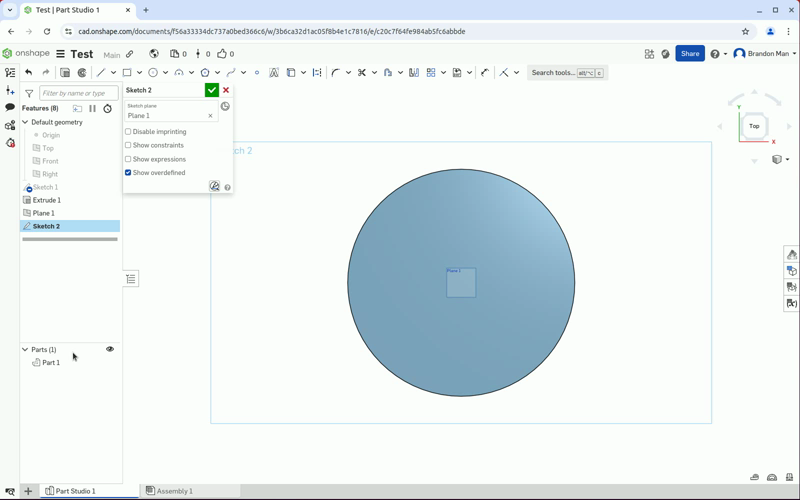
key(y)
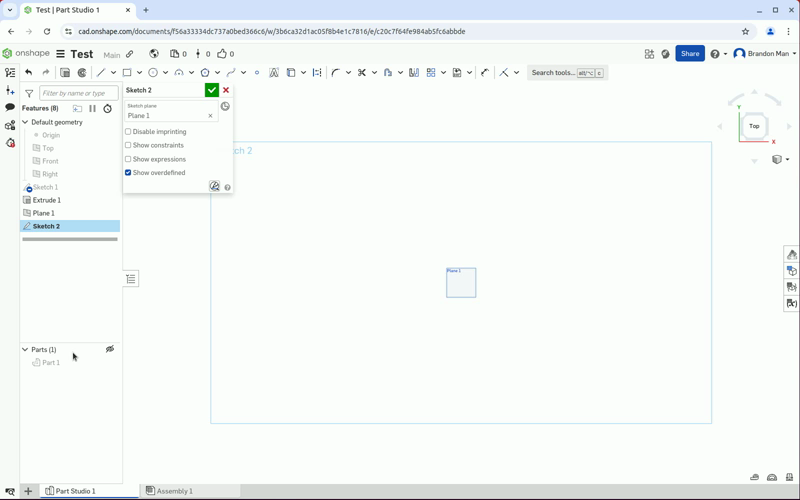
key(c)
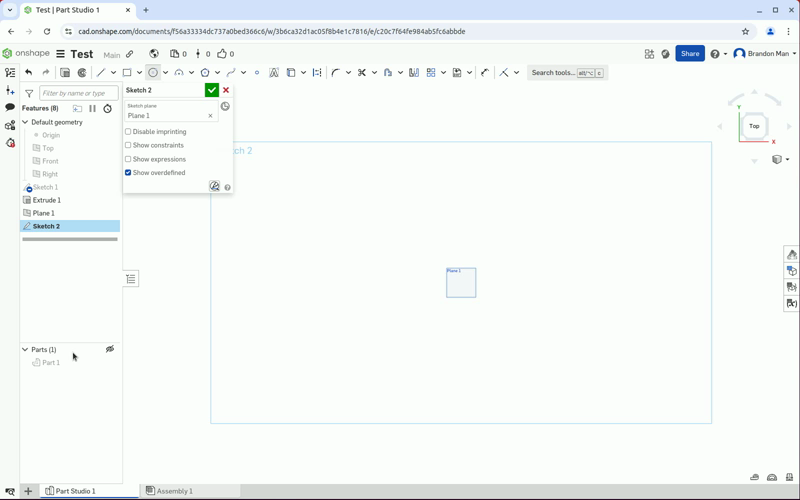
key_down(shift)
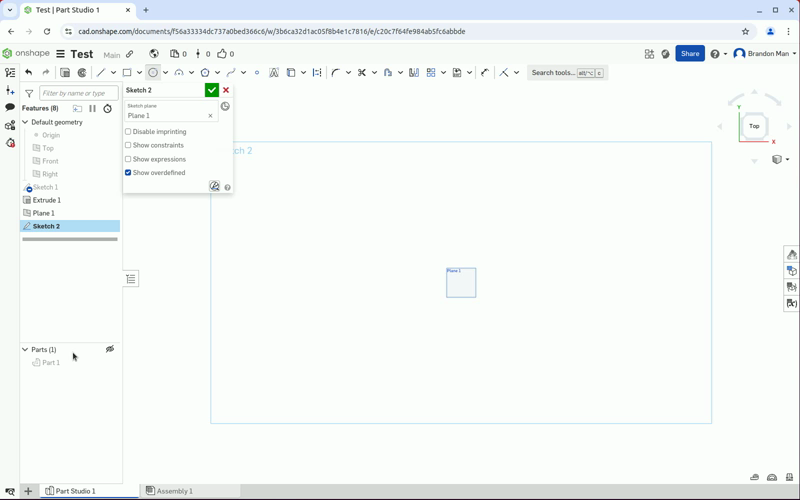
mouse_move(461, 282)
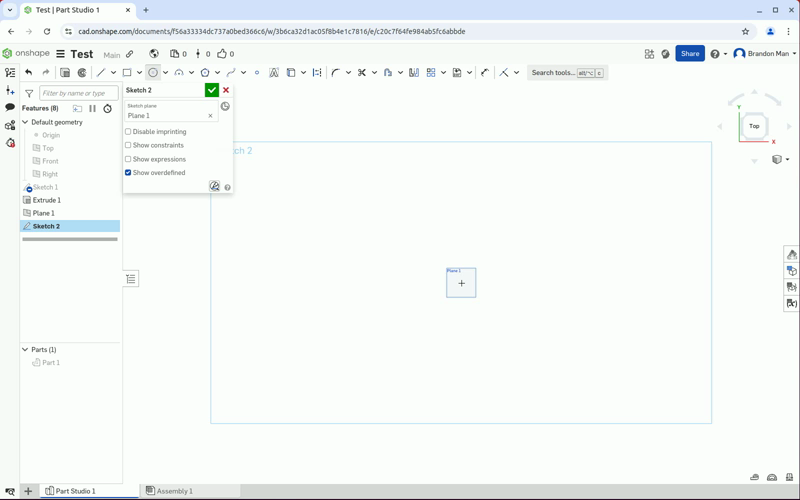
click(461, 282)
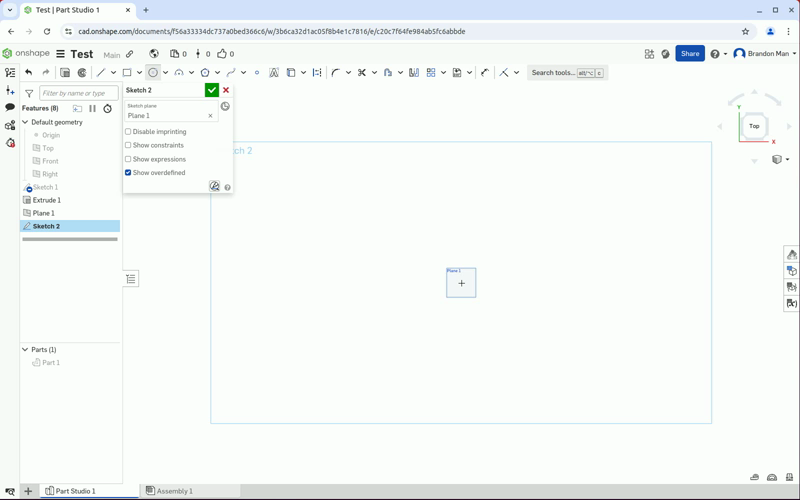
key_up(shift)
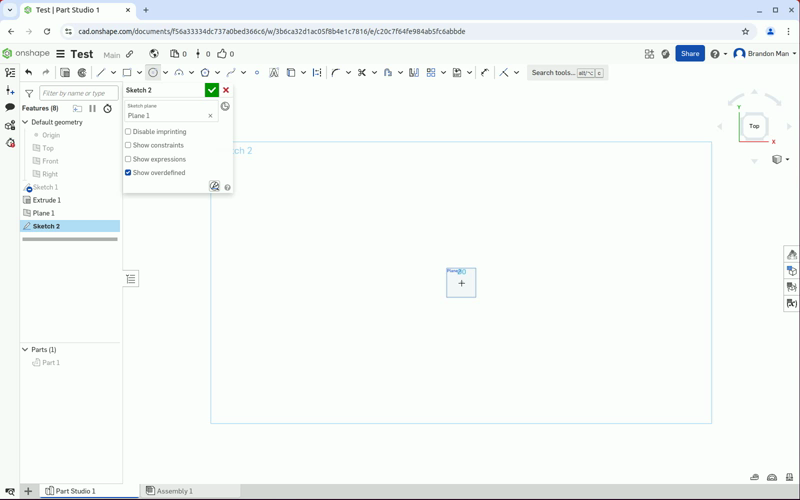
mouse_move(559, 282)
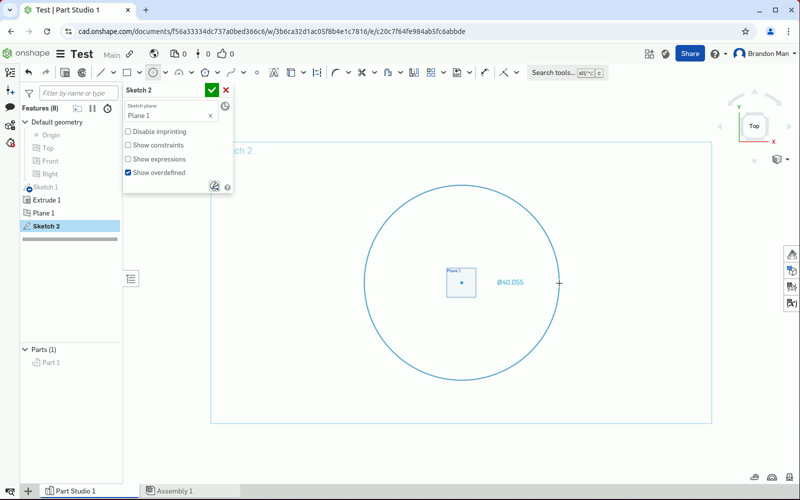
click(559, 282)
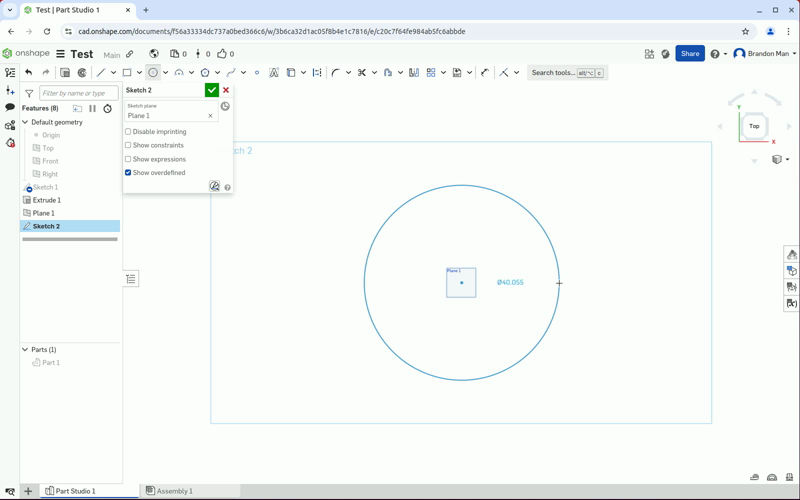
key(esc)
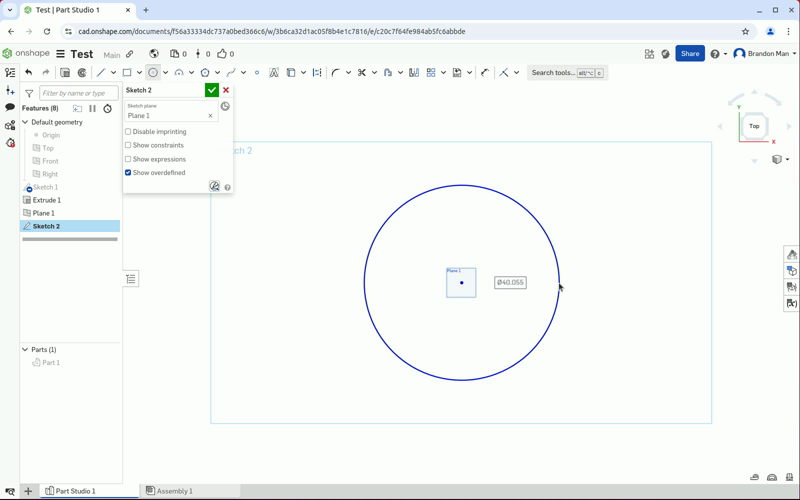
mouse_move(481, 217)
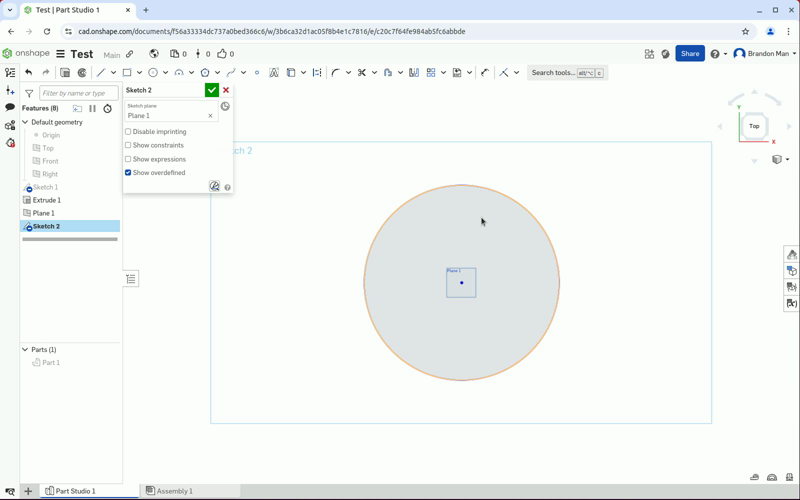
click(481, 217)
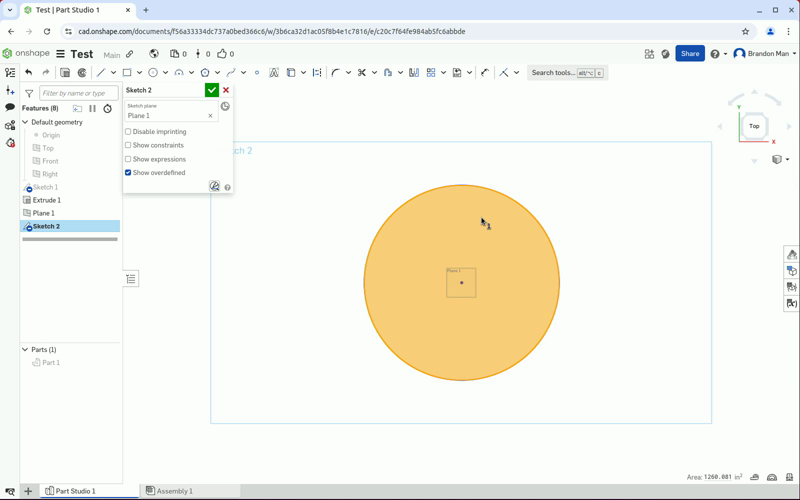
mouse_move(73, 352)
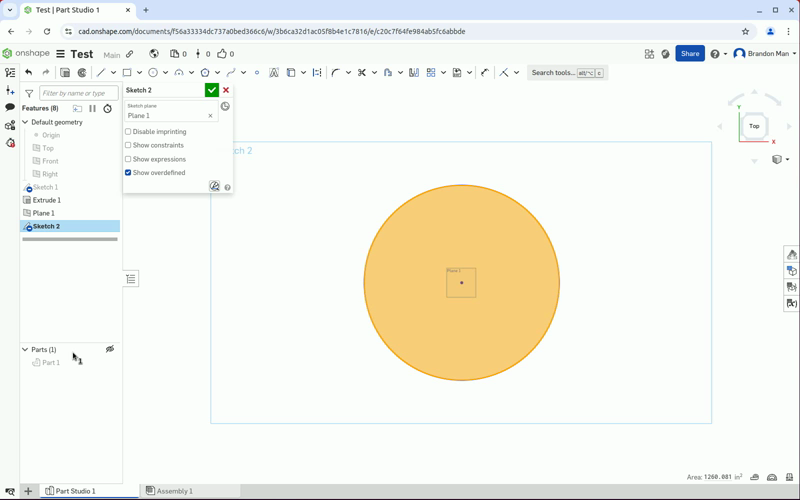
key(shift+y)
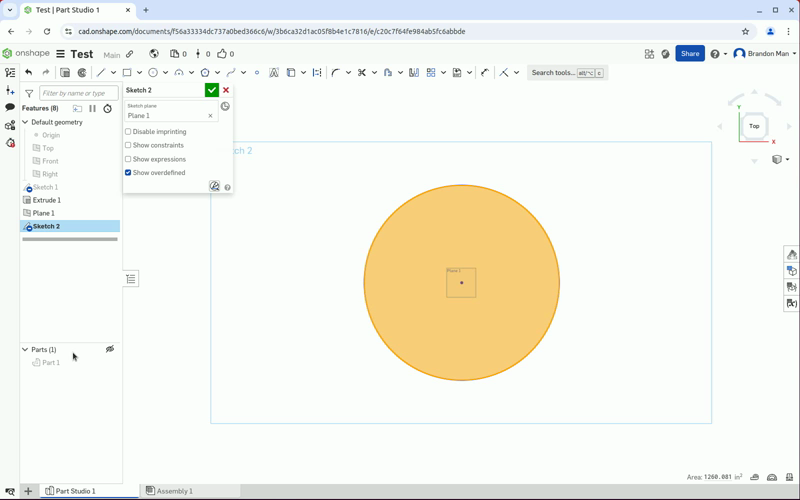
key(shift+e)
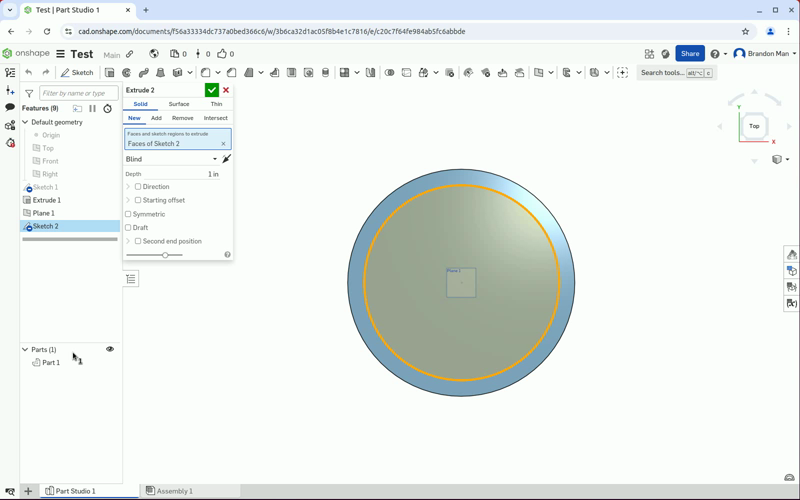
mouse_move(143, 106)
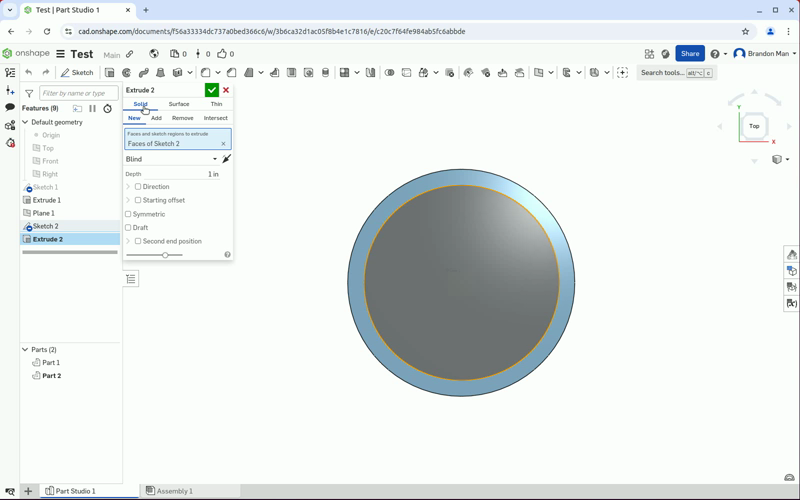
click(143, 106)
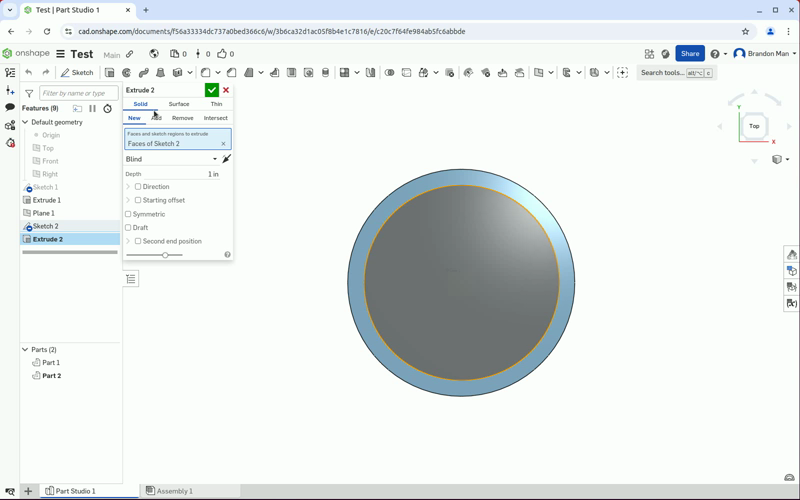
mouse_move(186, 120)
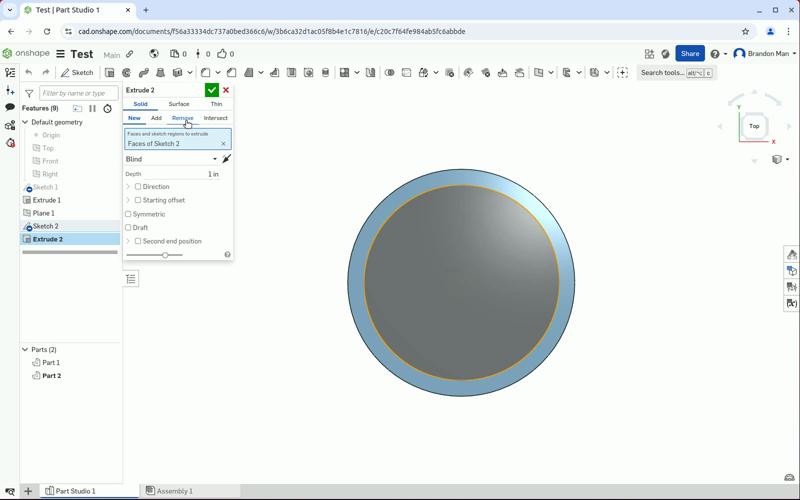
click(186, 120)
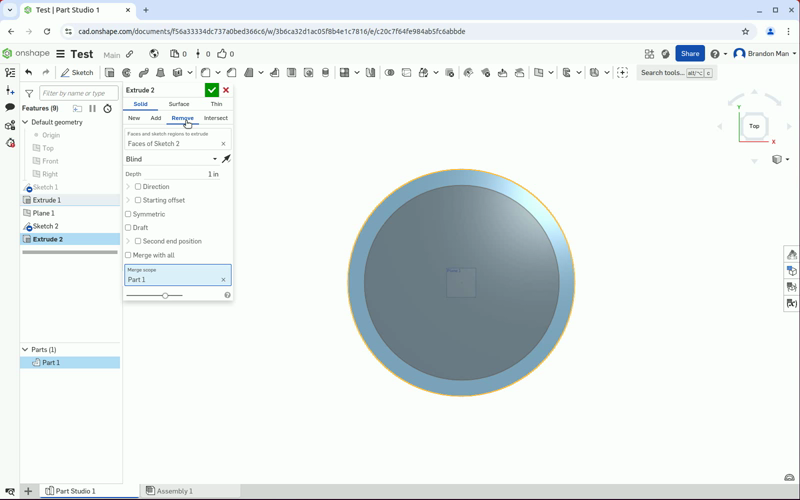
key(tab, 4)
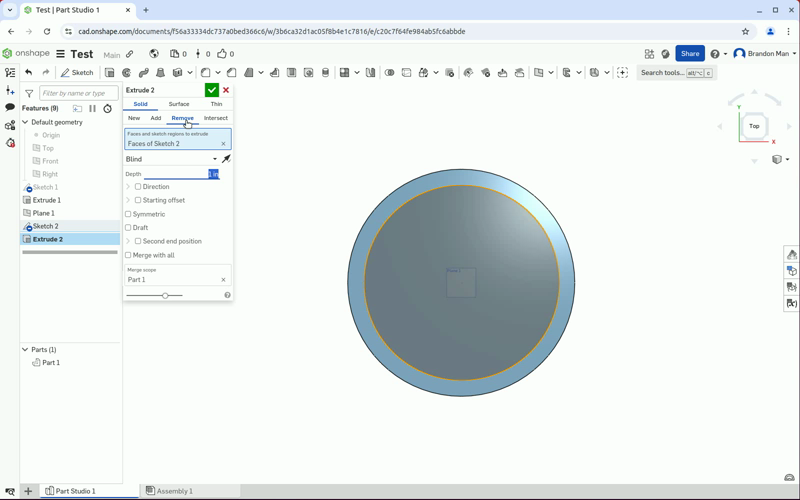
text(17.572)
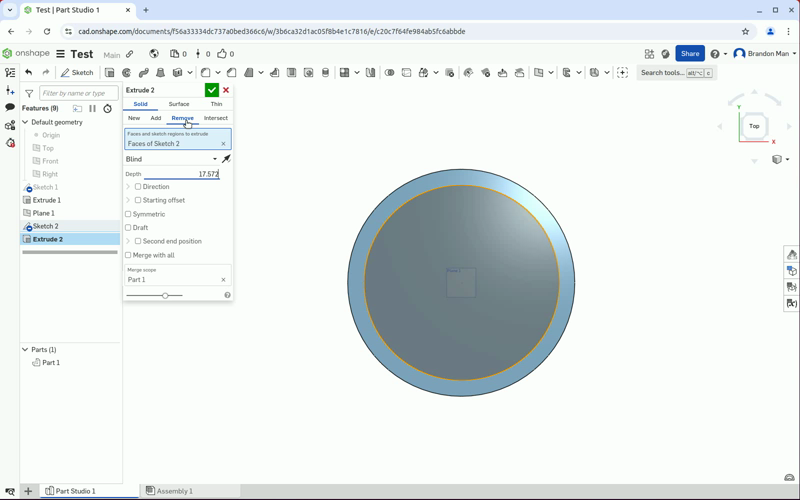
key(tab, 6)
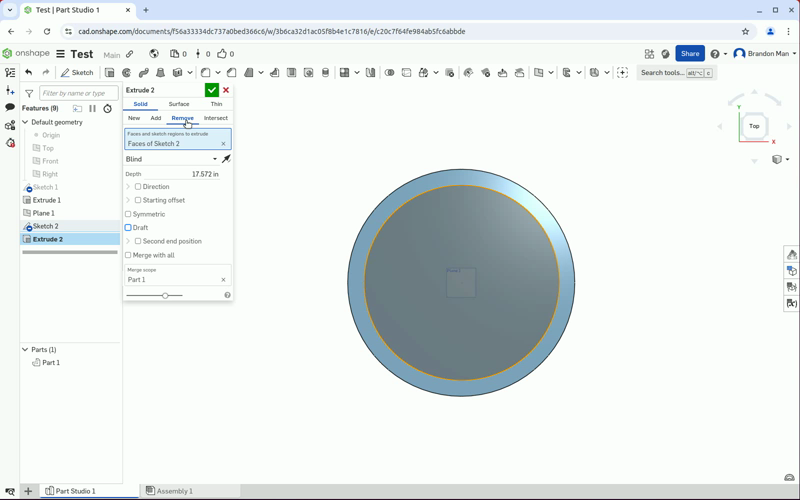
key(space)
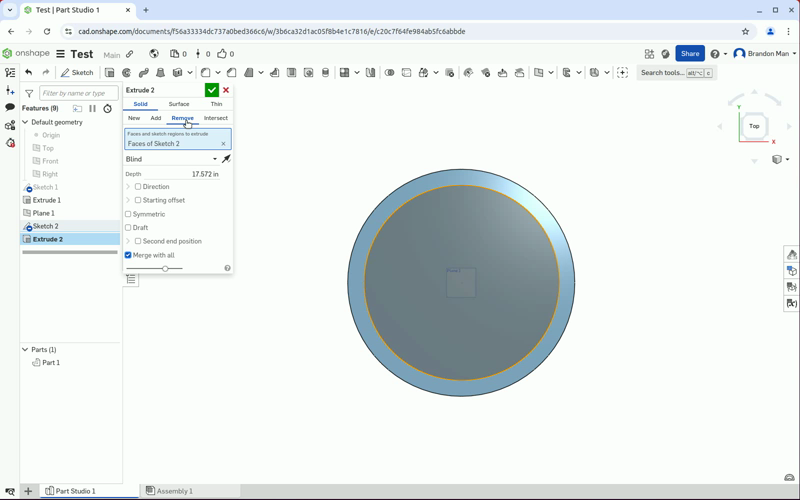
key(enter)
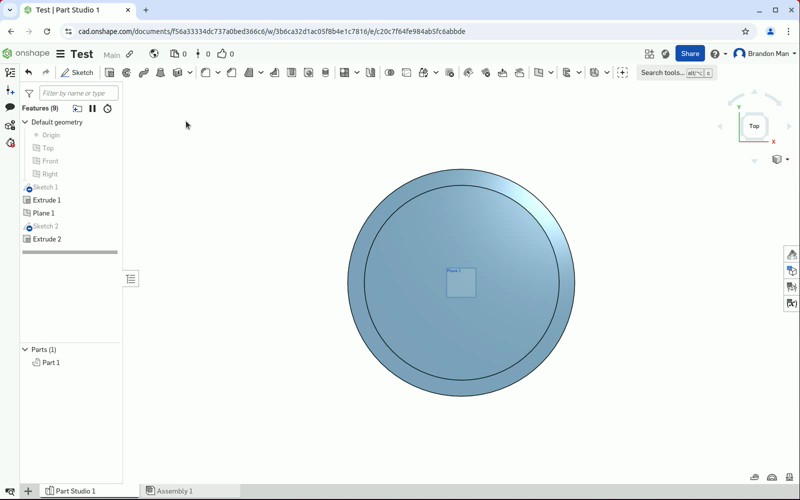
key(shift+h)
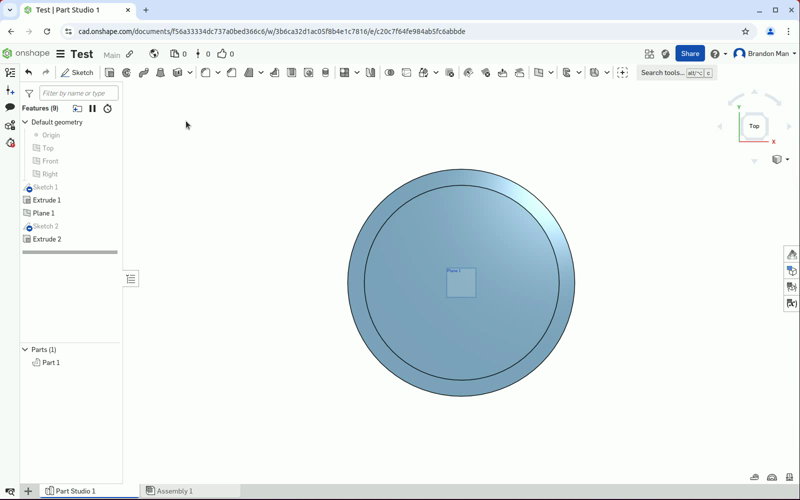
key(shift+h)
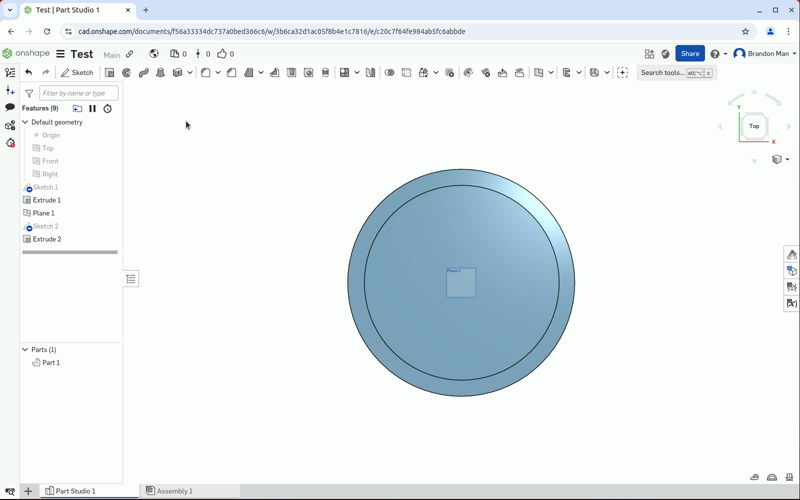
key(shift+7)
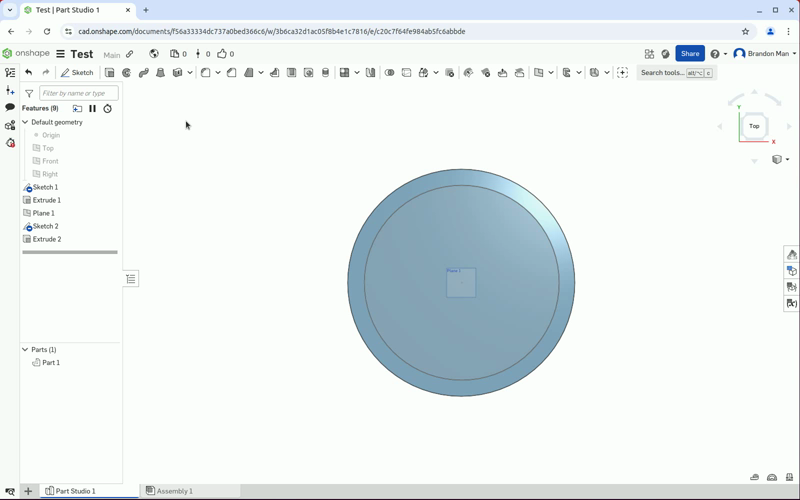
key(up, 3)
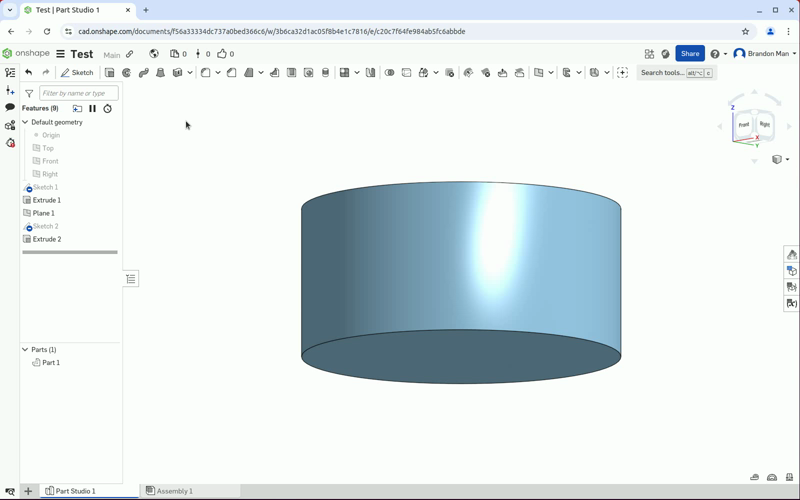
key(left, 3)
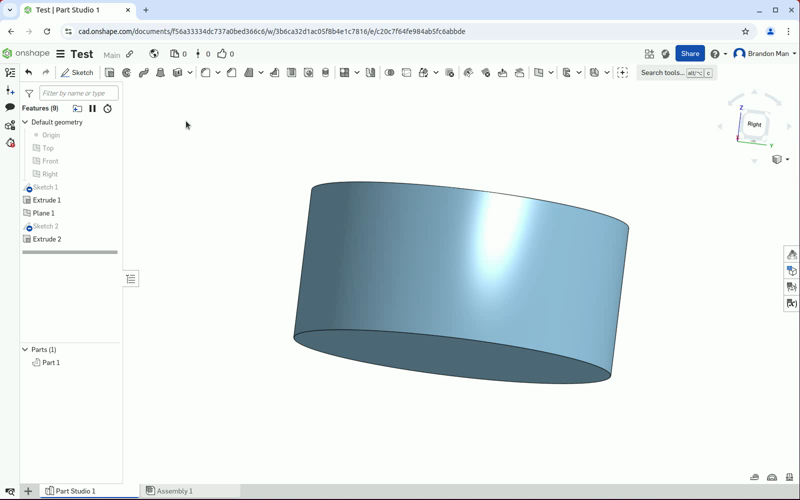
key(right, 3)
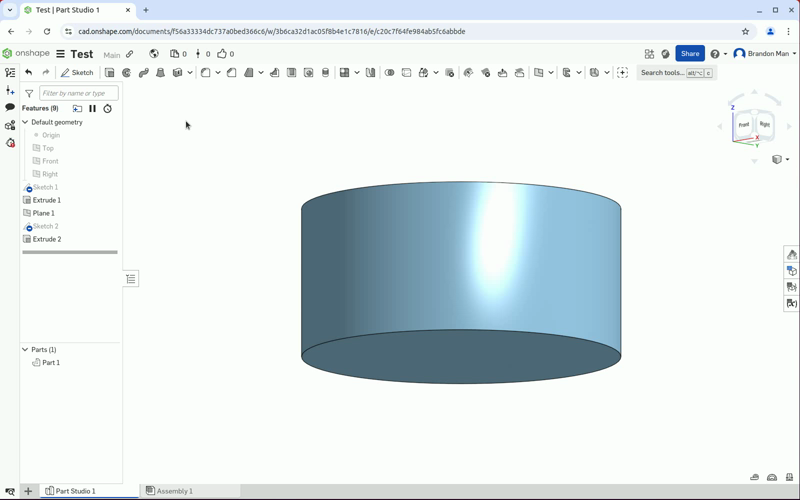
key(down, 3)
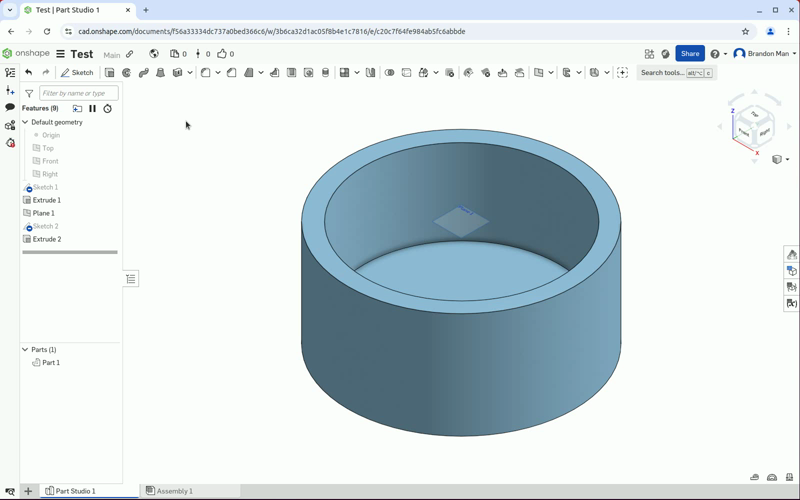
mouse_move(73, 189)
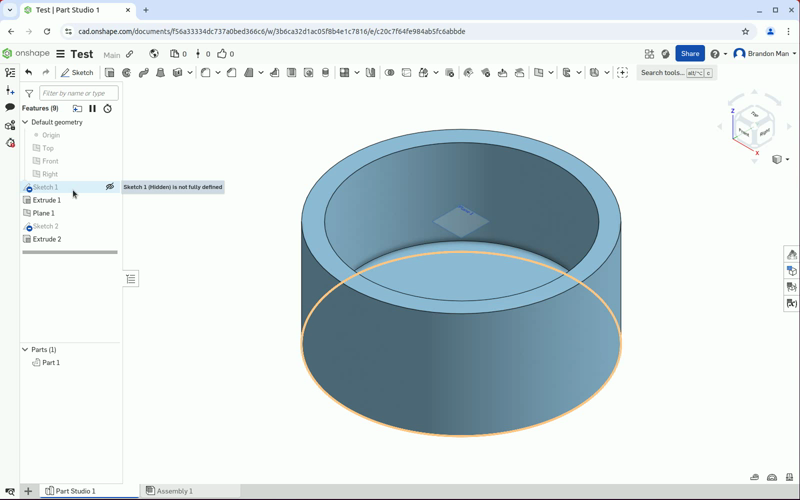
click(73, 189)